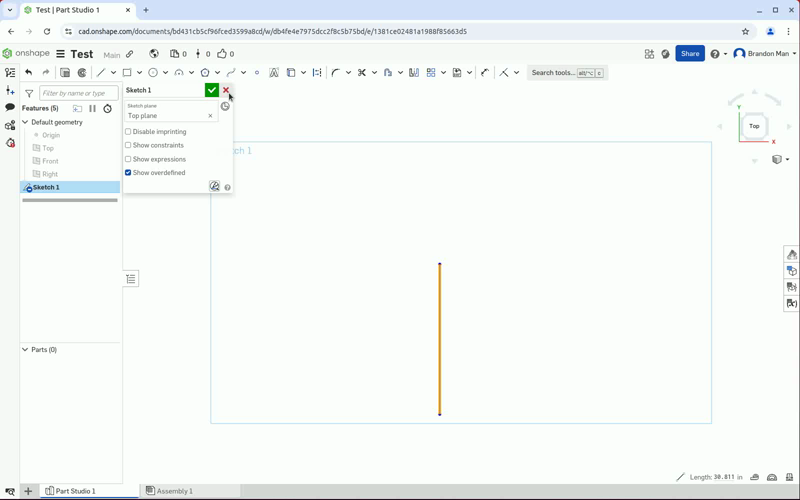
key(shift+h)
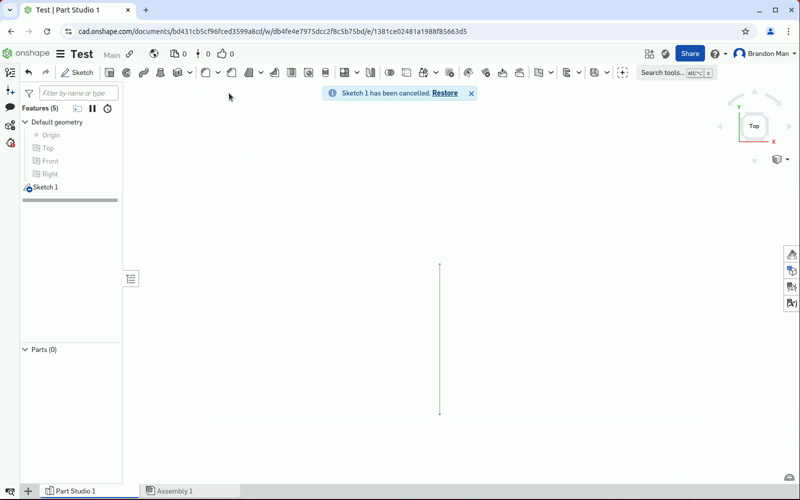
key(shift+s)
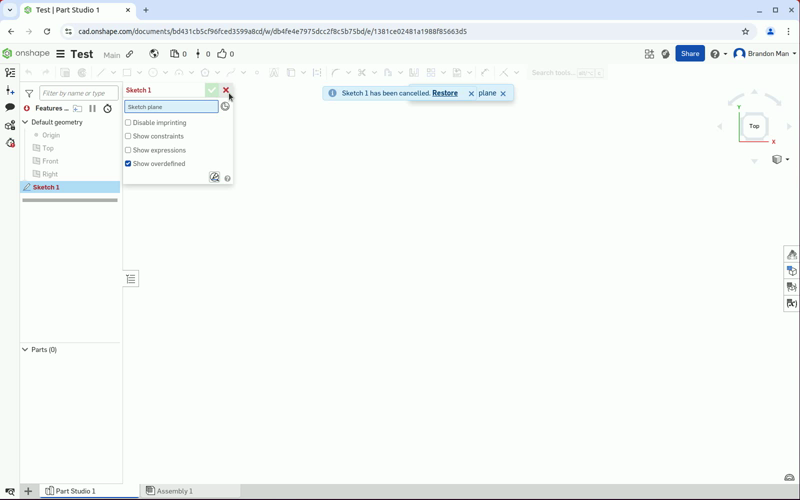
mouse_move(73, 150)
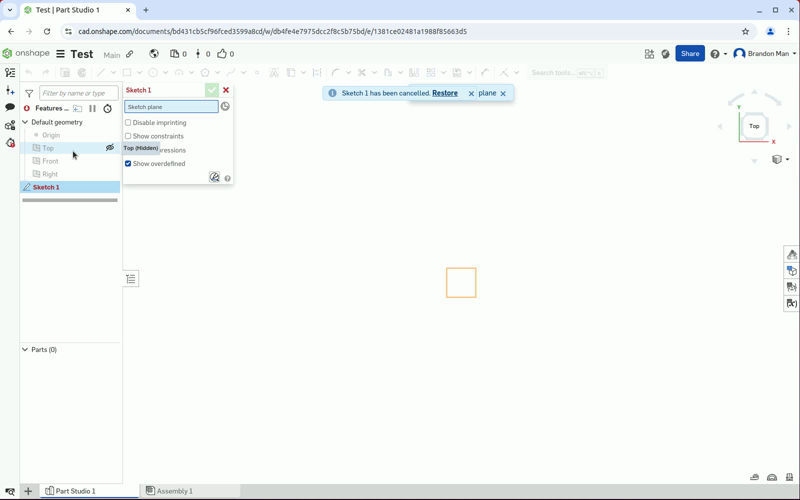
click(73, 150)
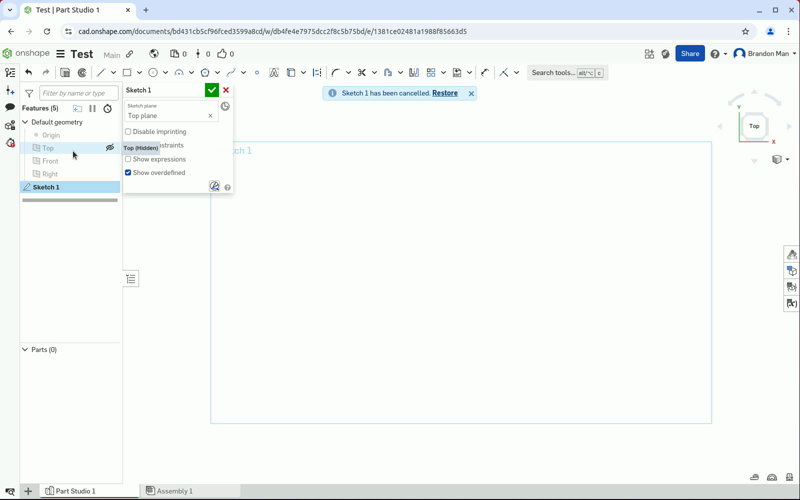
mouse_move(73, 352)
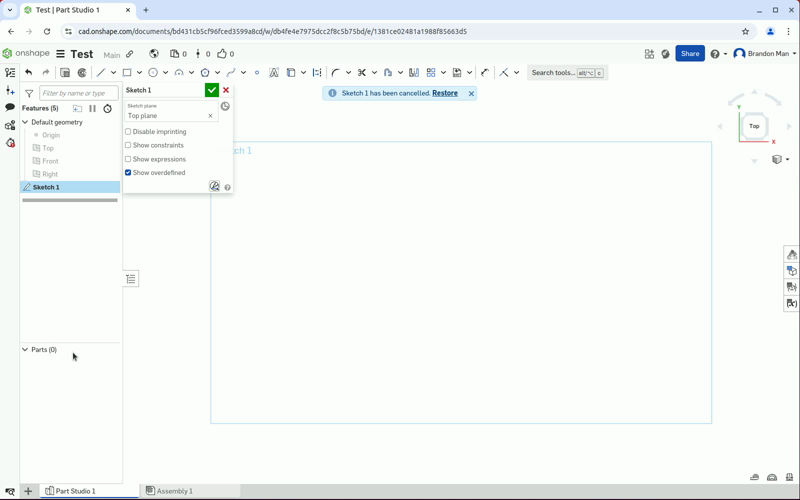
key(y)
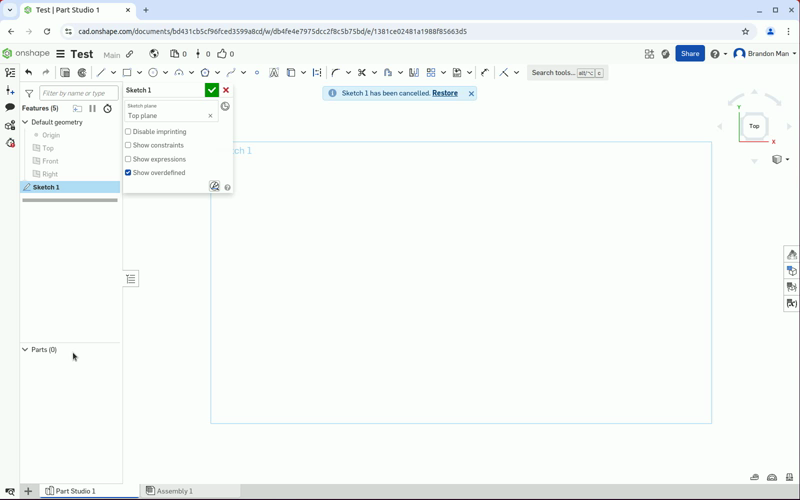
key(c)
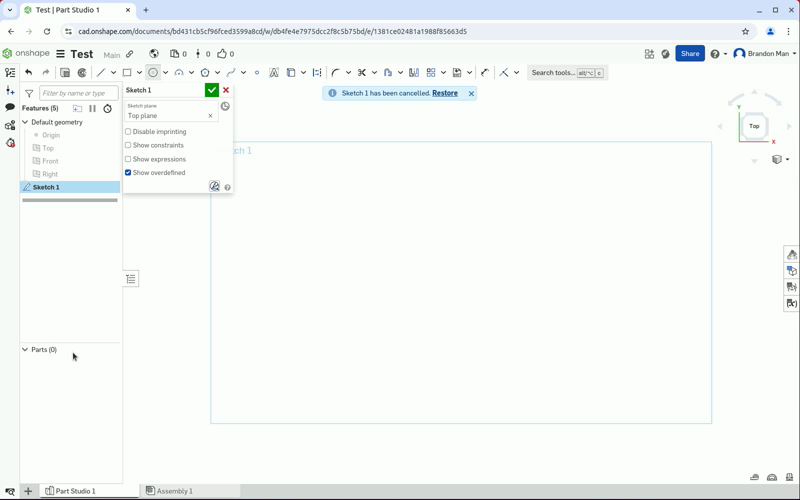
key_down(shift)
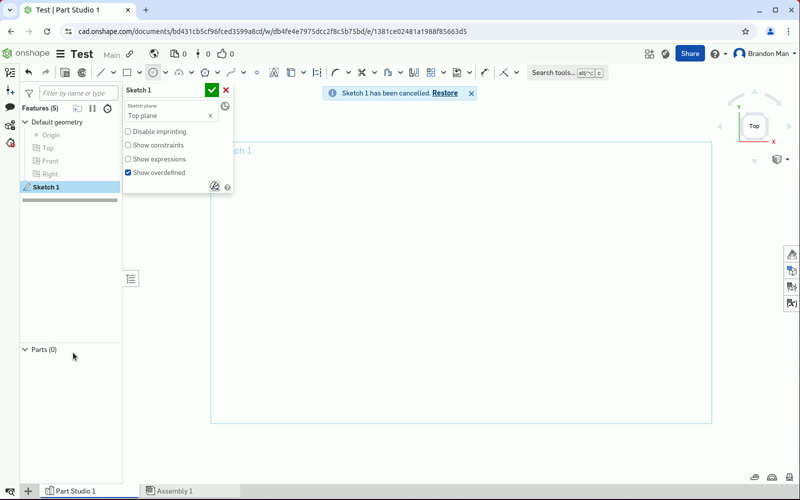
mouse_move(461, 282)
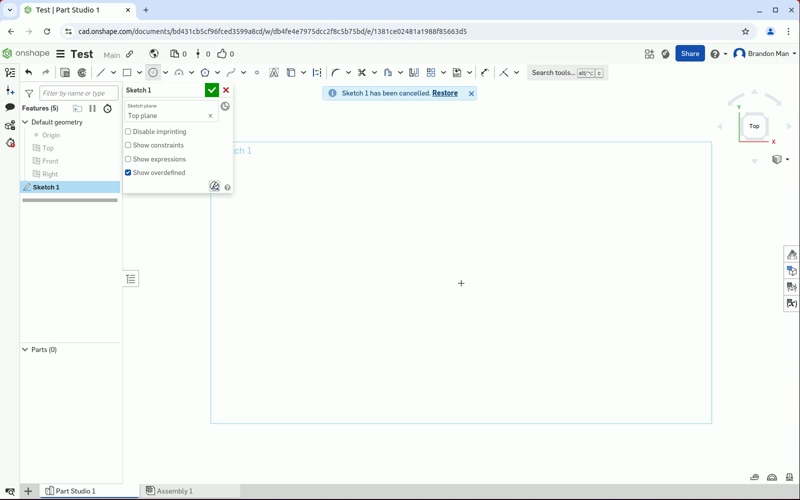
click(461, 282)
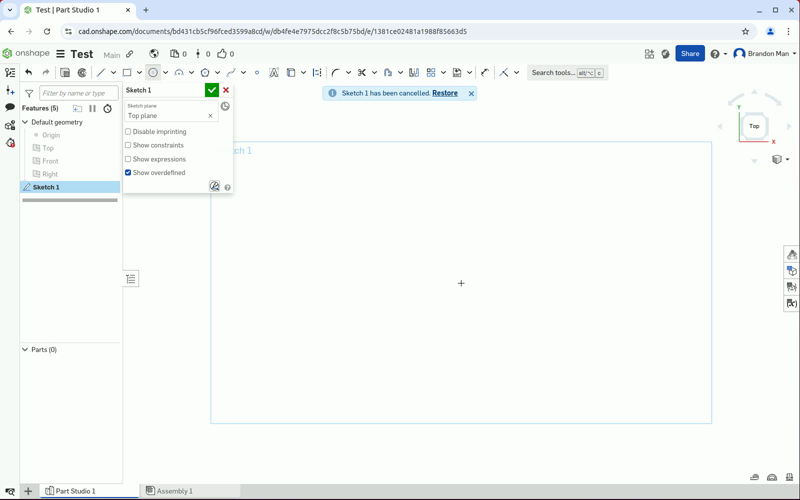
key_up(shift)
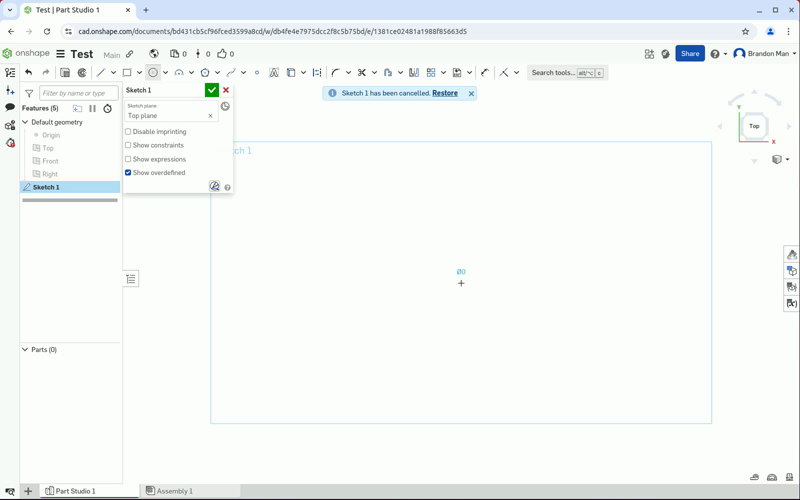
mouse_move(526, 282)
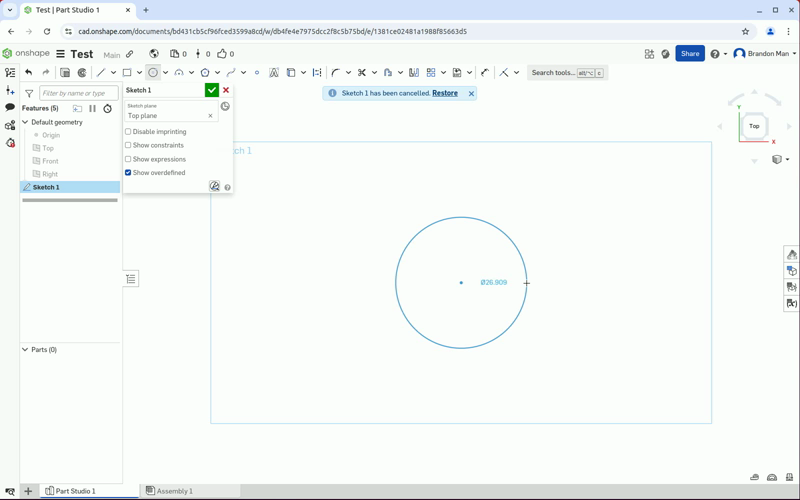
click(526, 282)
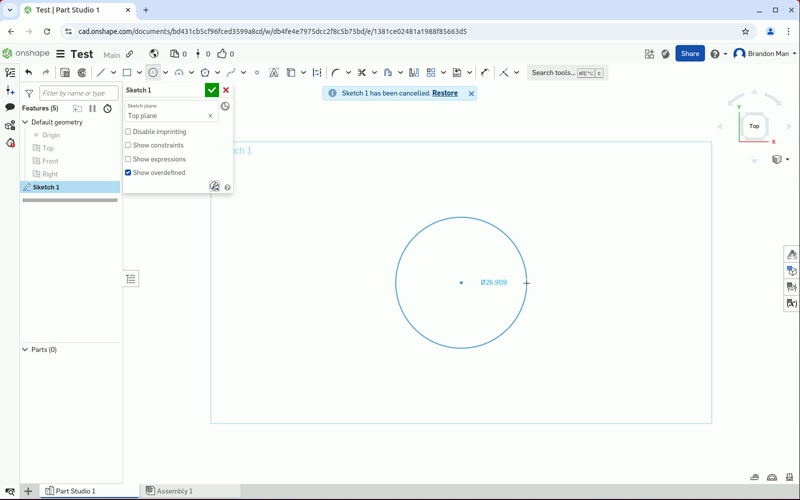
key(esc)
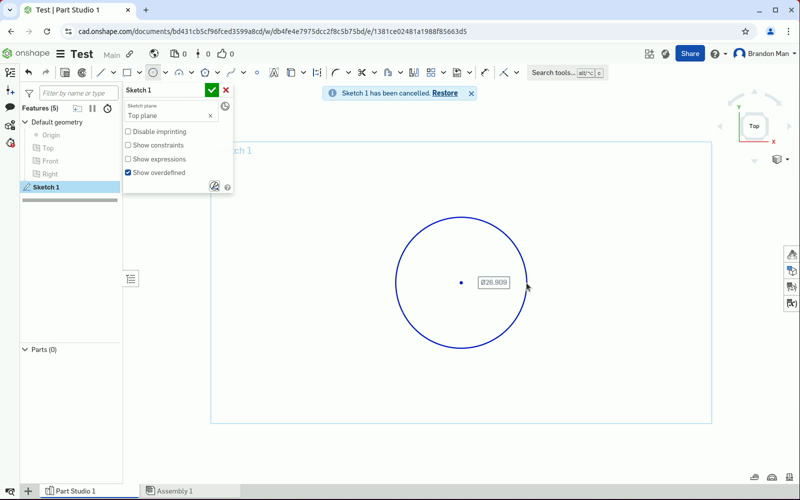
key(c)
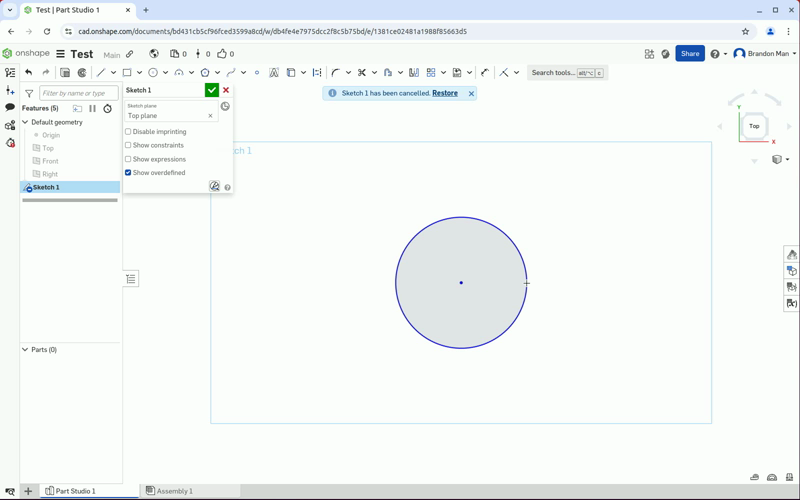
key_down(shift)
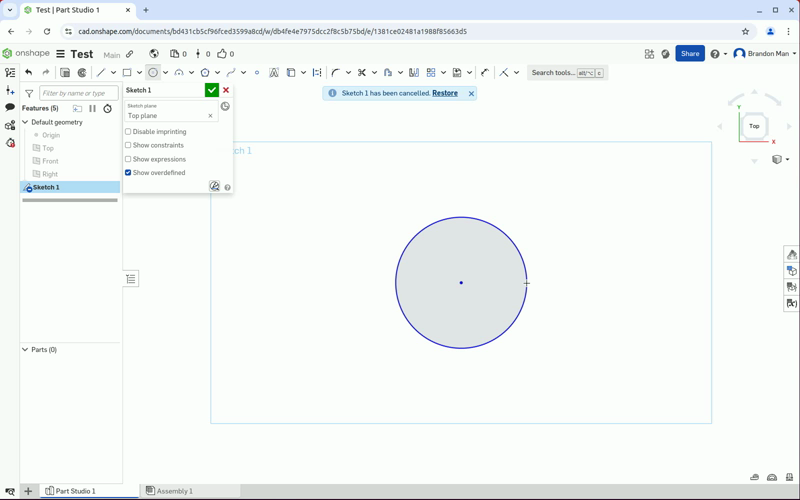
mouse_move(461, 282)
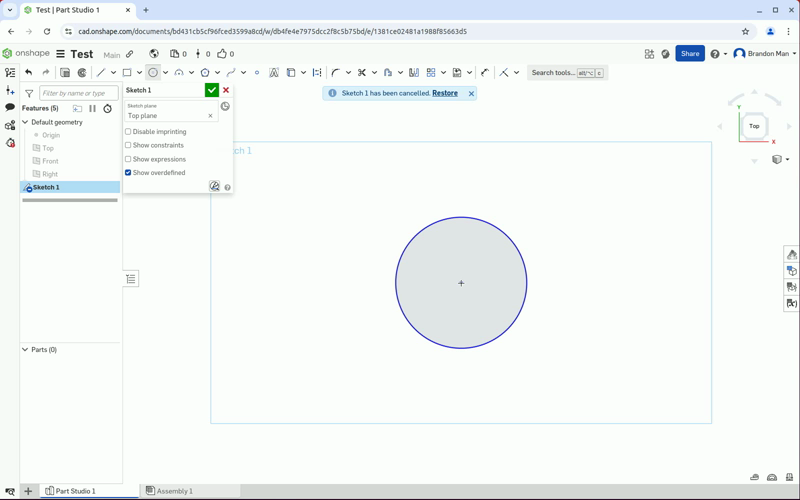
click(461, 282)
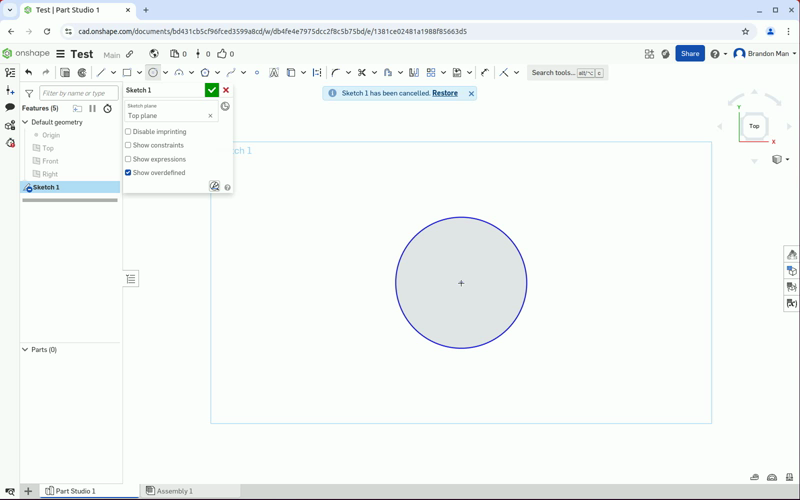
key_up(shift)
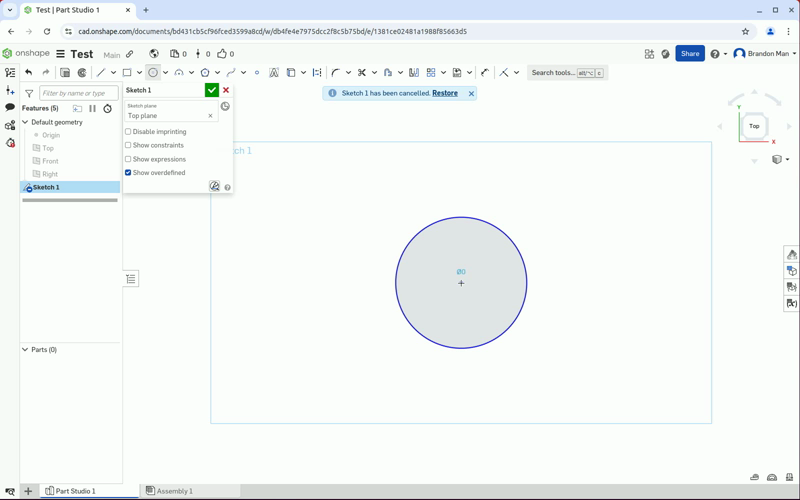
mouse_move(510, 282)
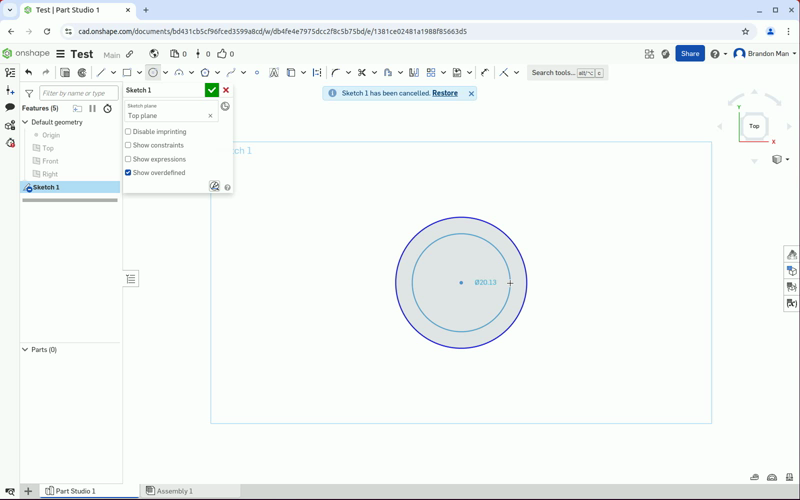
click(510, 282)
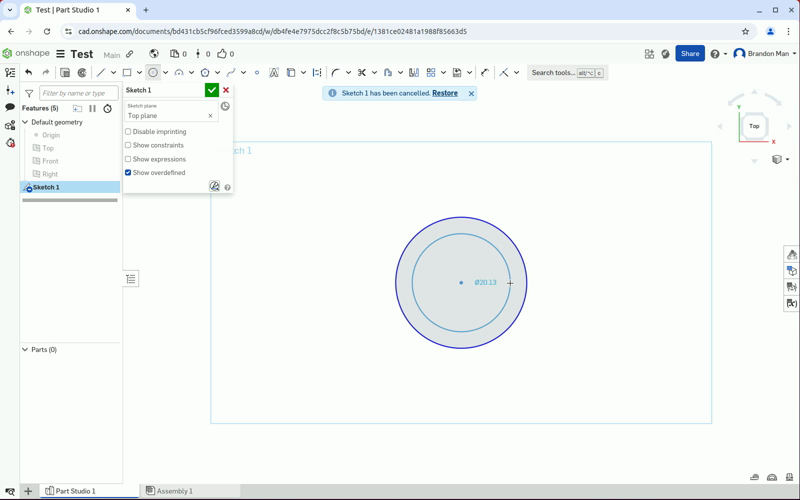
key(esc)
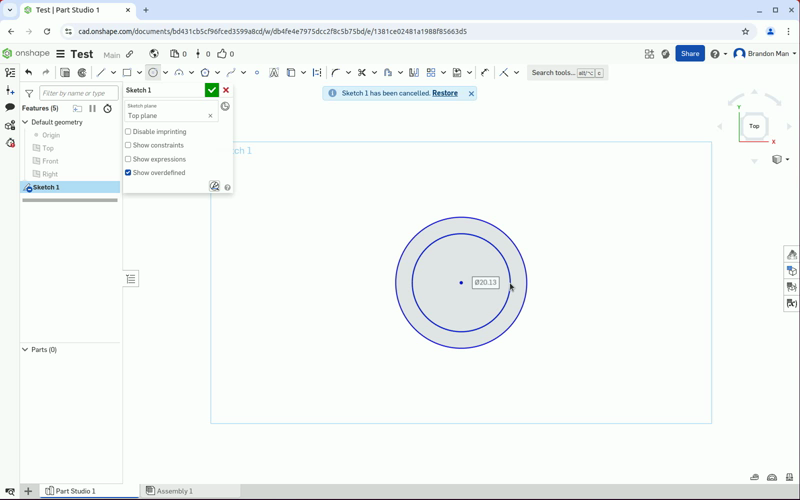
mouse_move(469, 228)
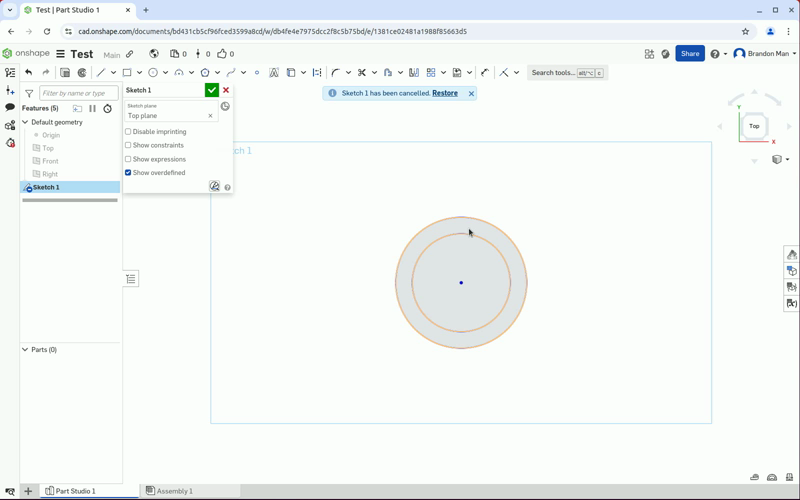
click(469, 228)
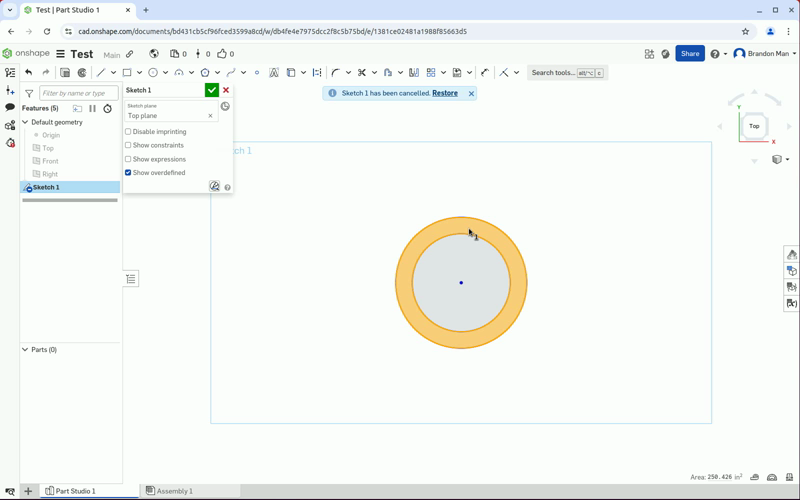
mouse_move(73, 352)
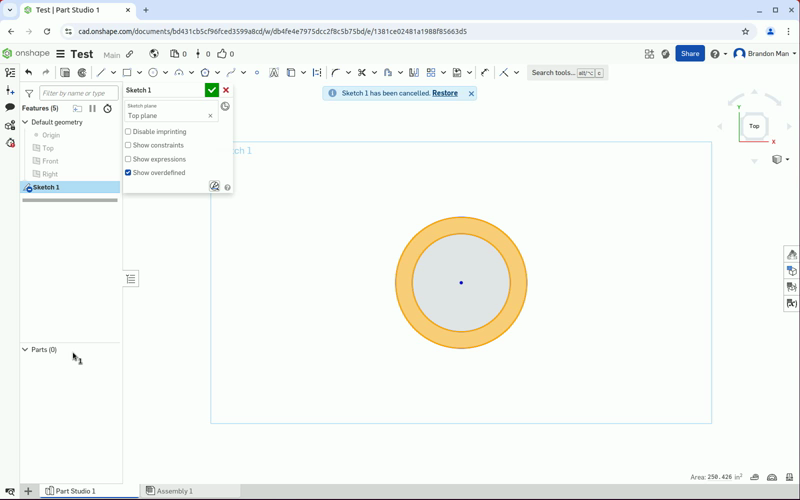
key(shift+y)
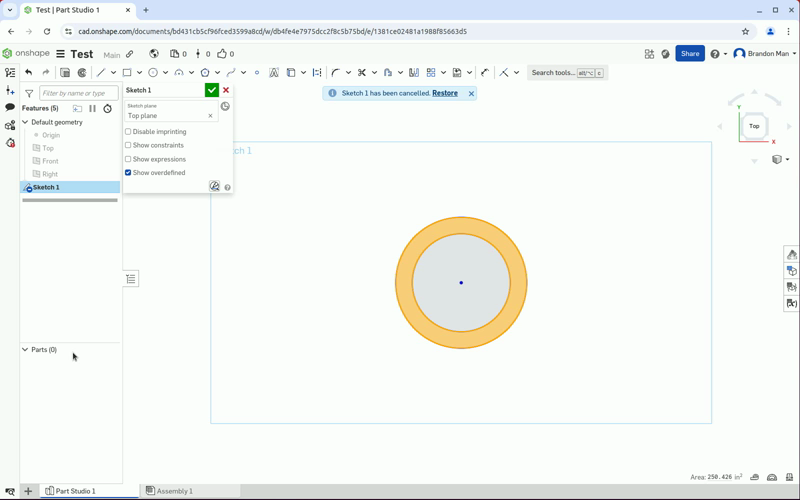
key(shift+e)
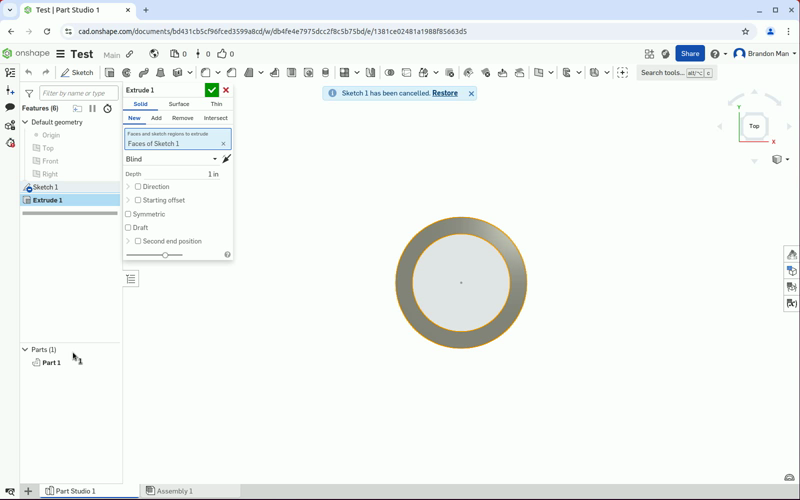
mouse_move(143, 106)
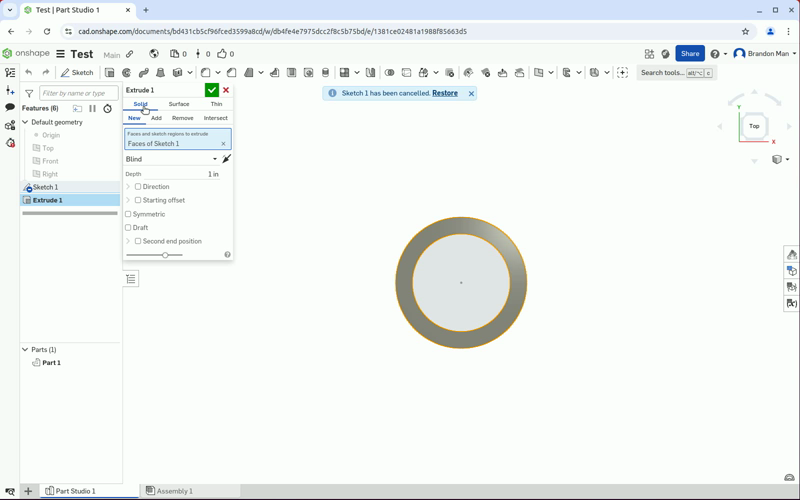
click(143, 106)
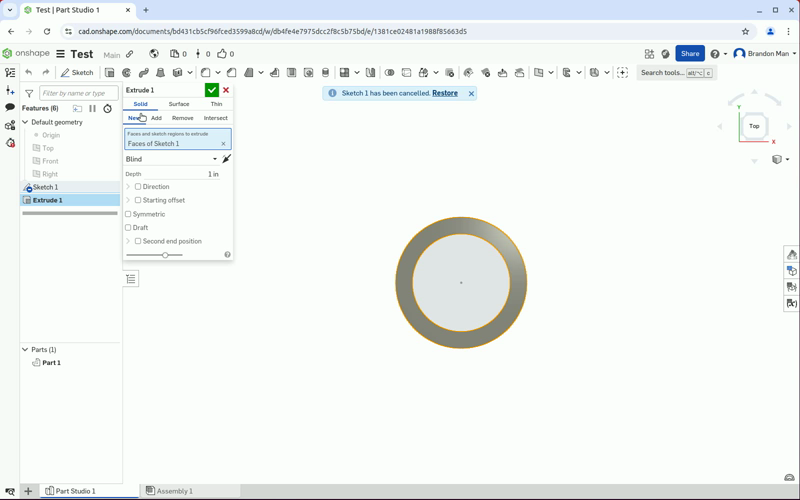
mouse_move(137, 120)
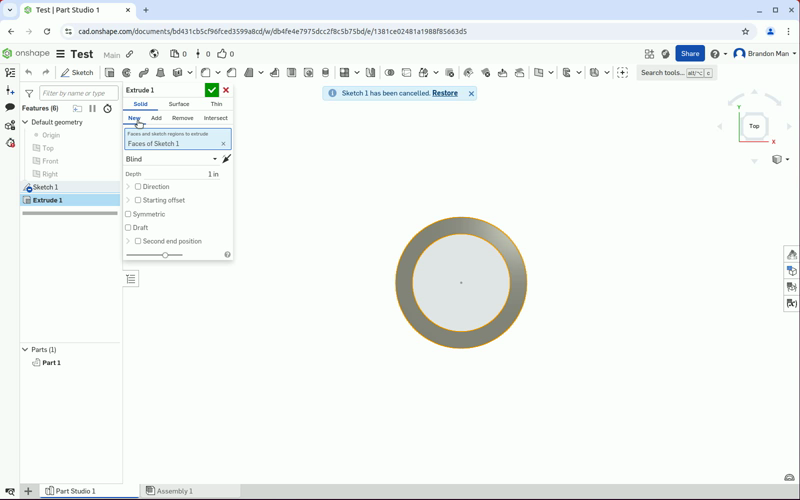
click(137, 120)
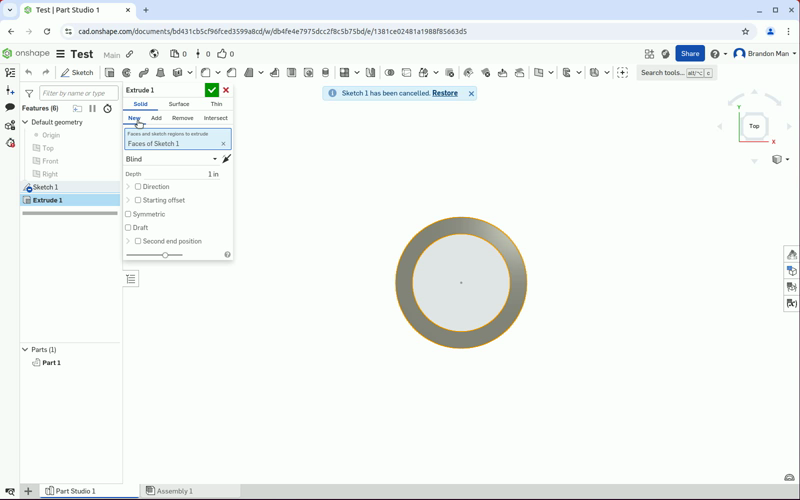
key(tab, 4)
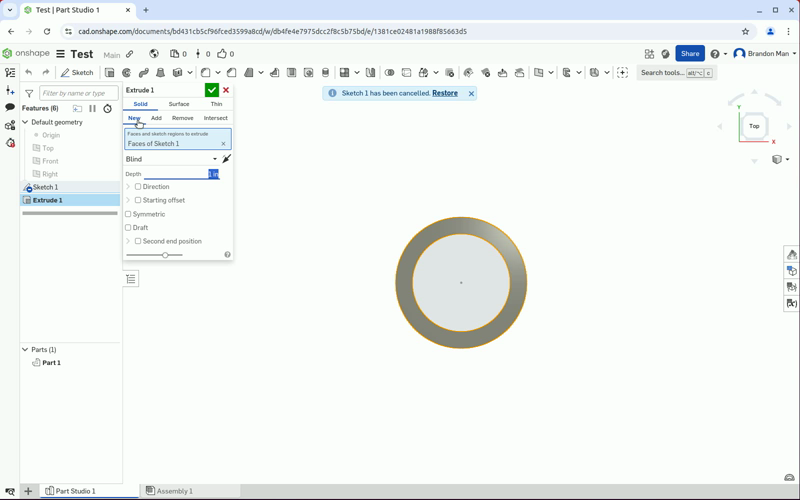
text(3.129)
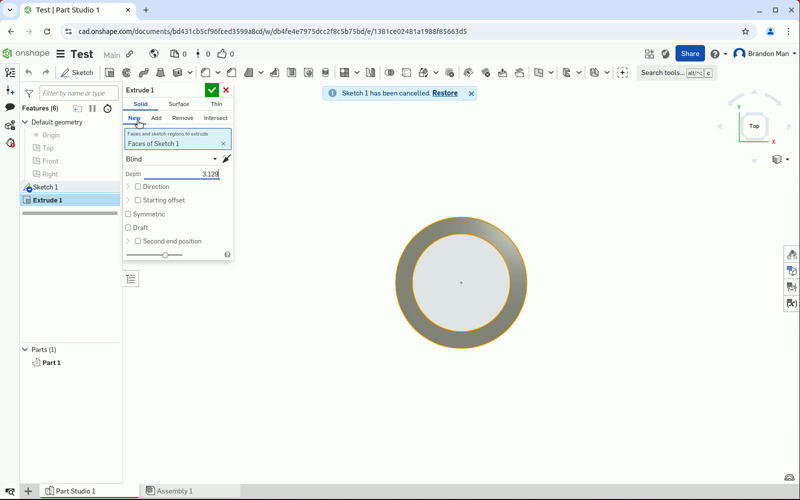
key(enter)
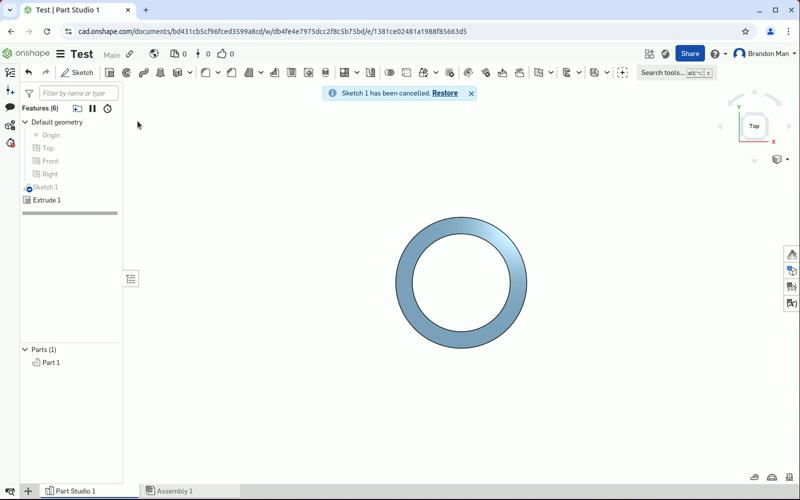
key(shift+h)
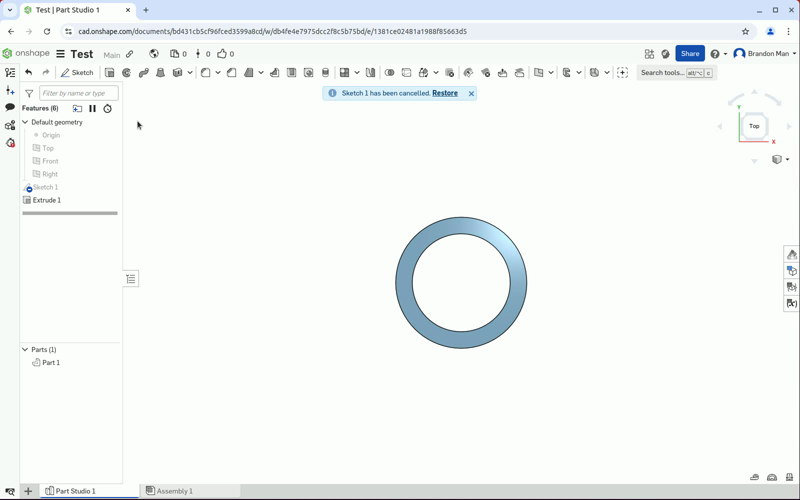
key(shift+h)
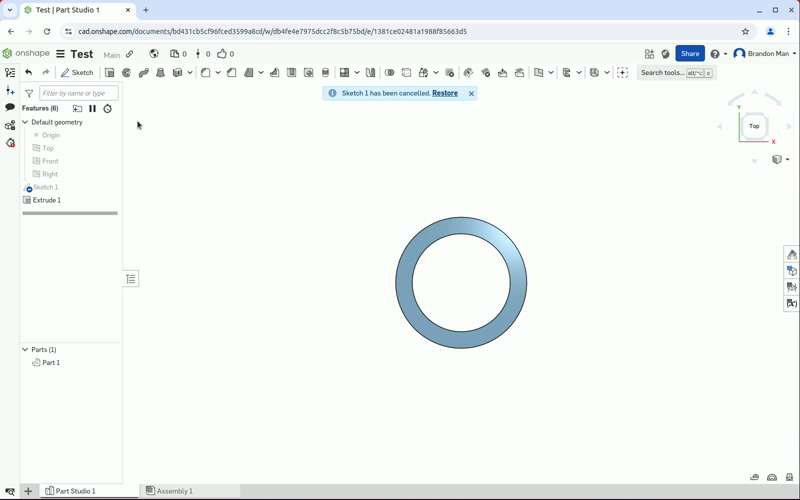
mouse_move(73, 189)
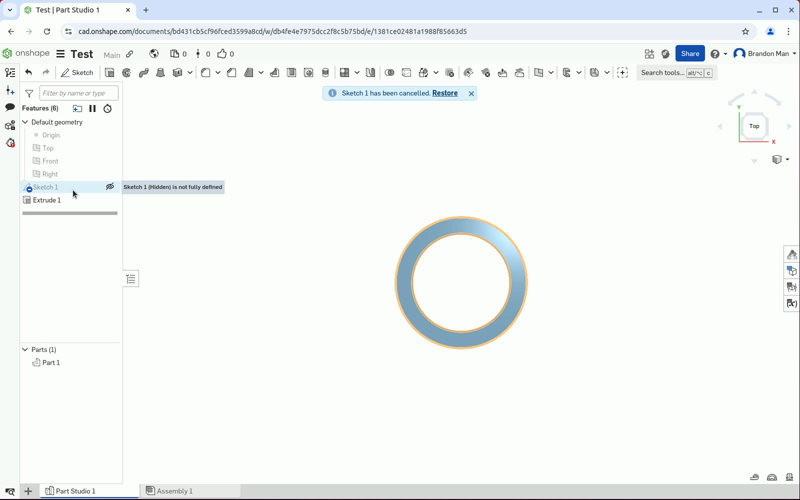
click(73, 189)
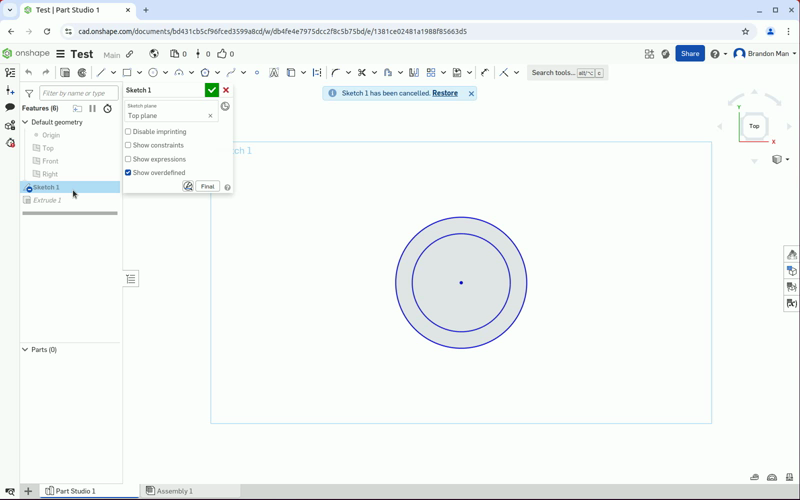
mouse_move(229, 92)
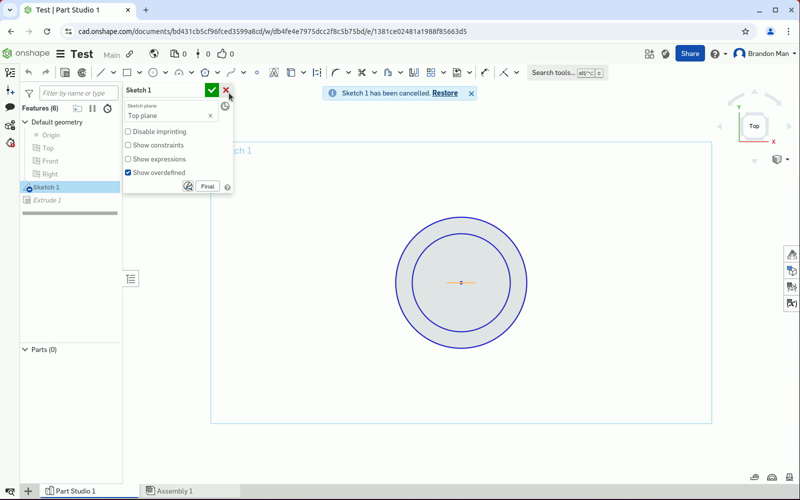
click(229, 92)
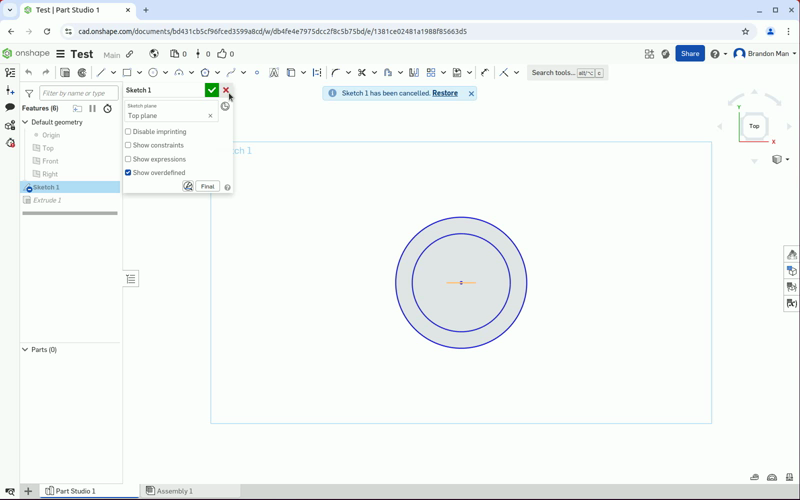
key(shift+s)
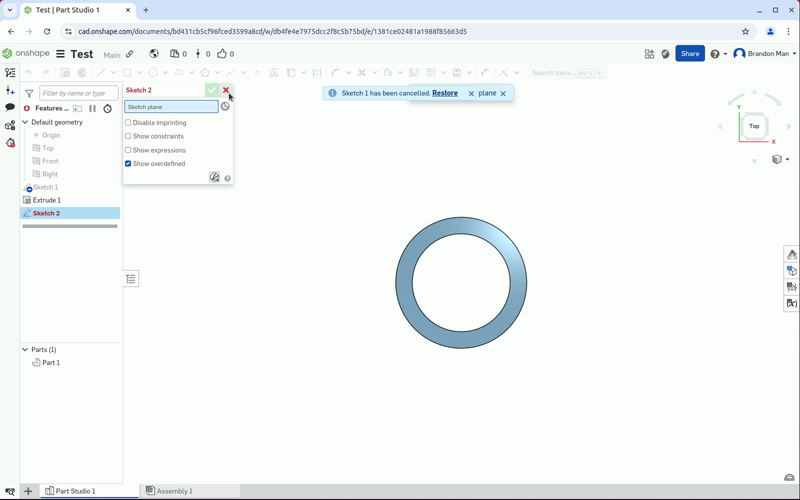
mouse_move(73, 150)
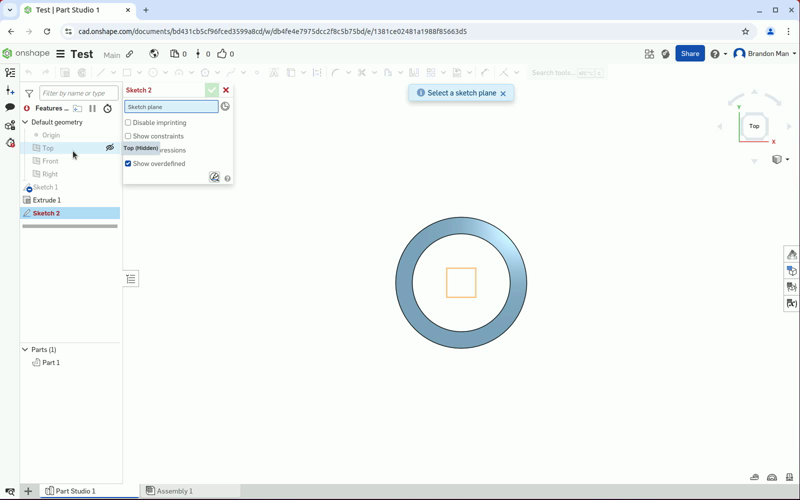
click(73, 150)
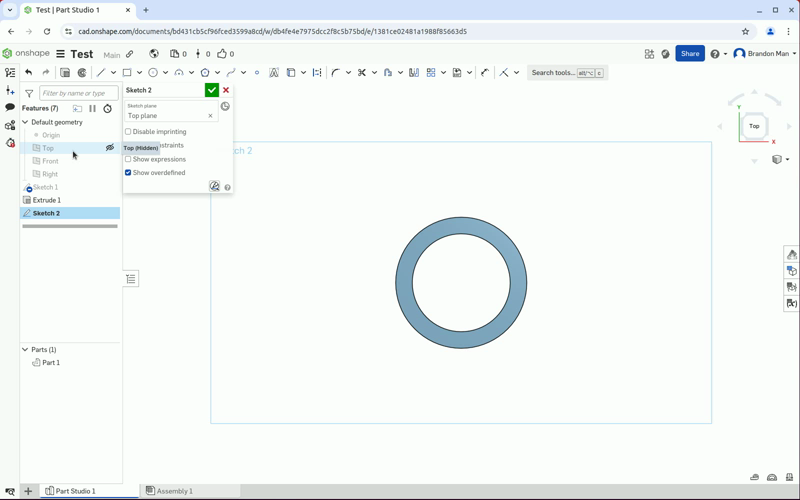
mouse_move(73, 352)
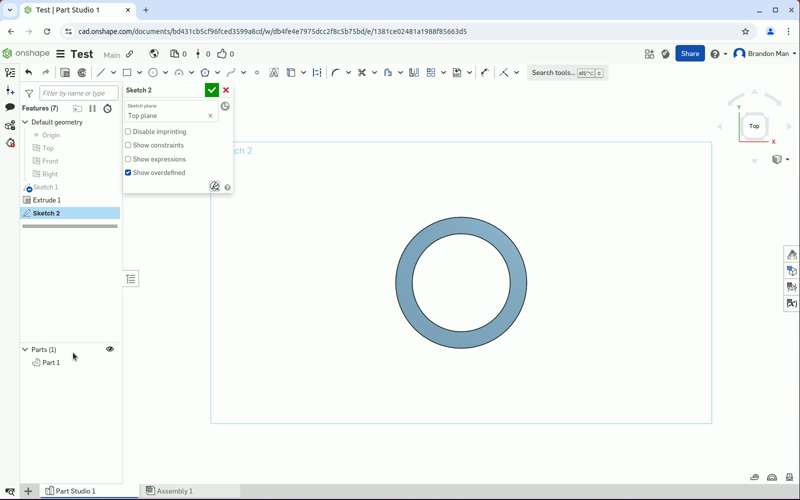
key(y)
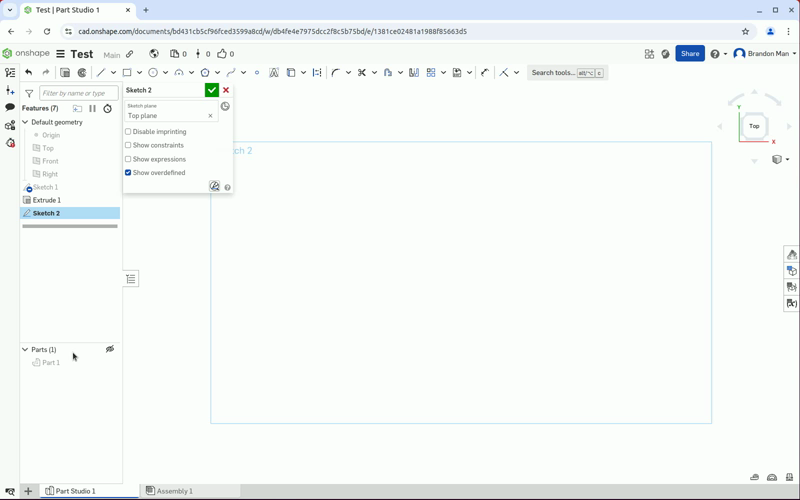
key(c)
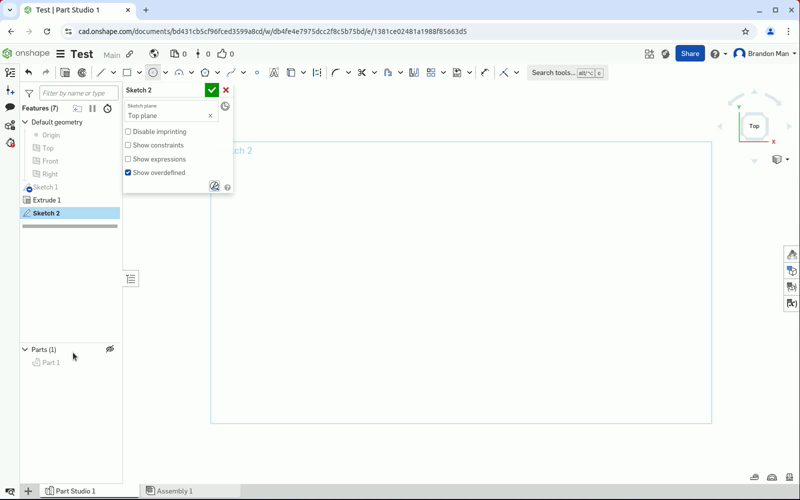
key_down(shift)
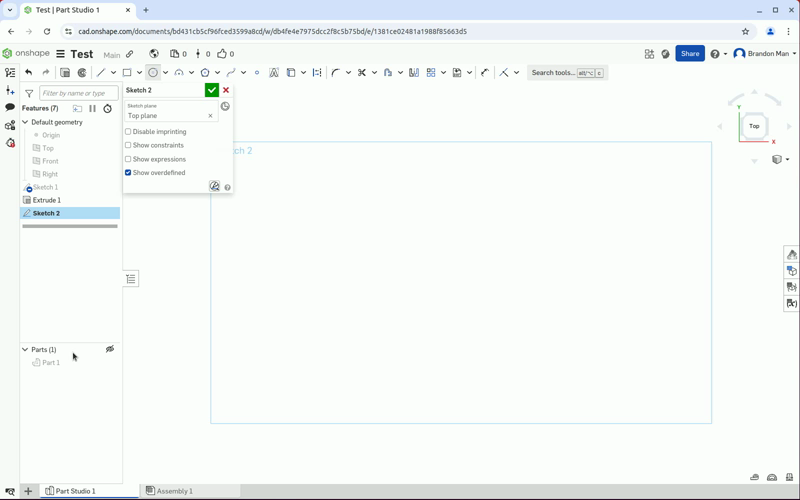
mouse_move(460, 282)
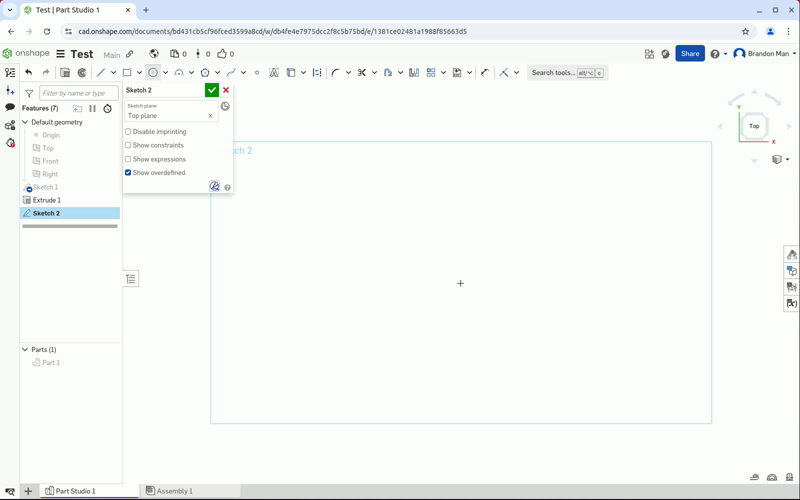
click(460, 282)
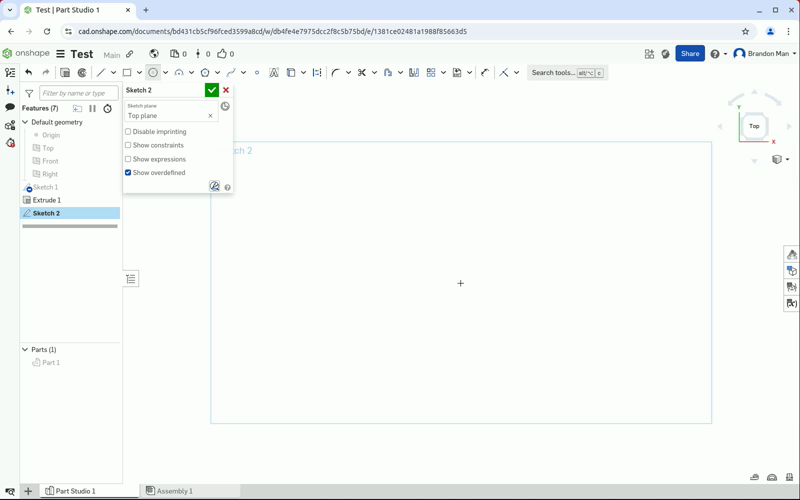
key_up(shift)
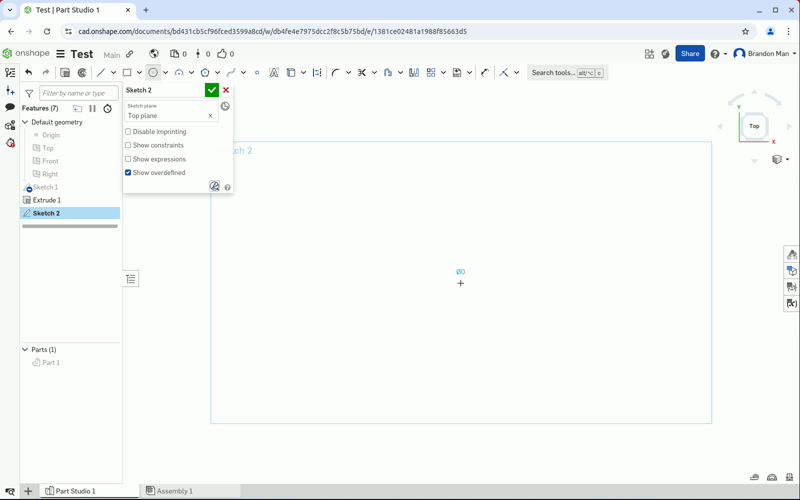
mouse_move(510, 282)
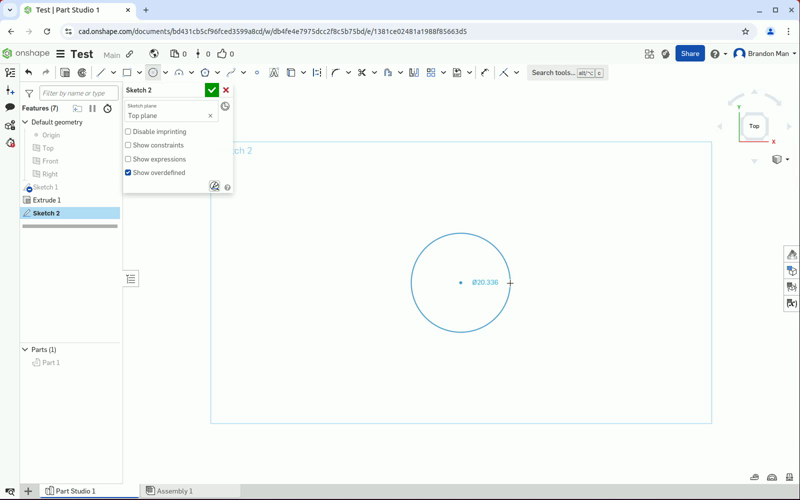
click(510, 282)
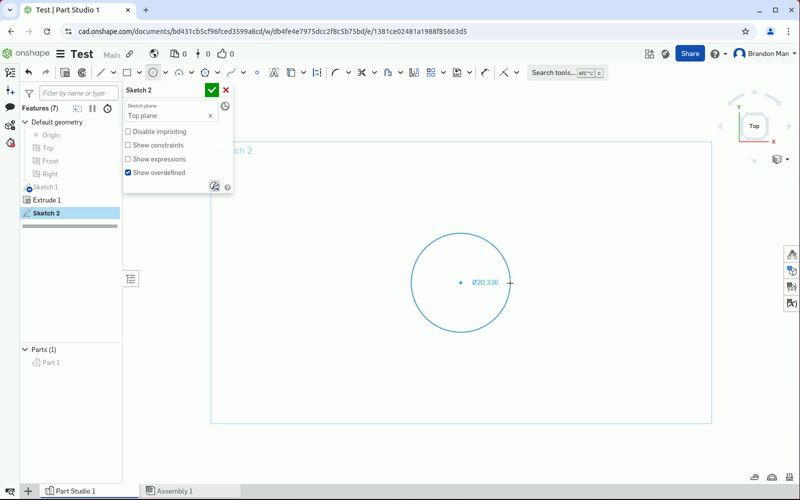
key(esc)
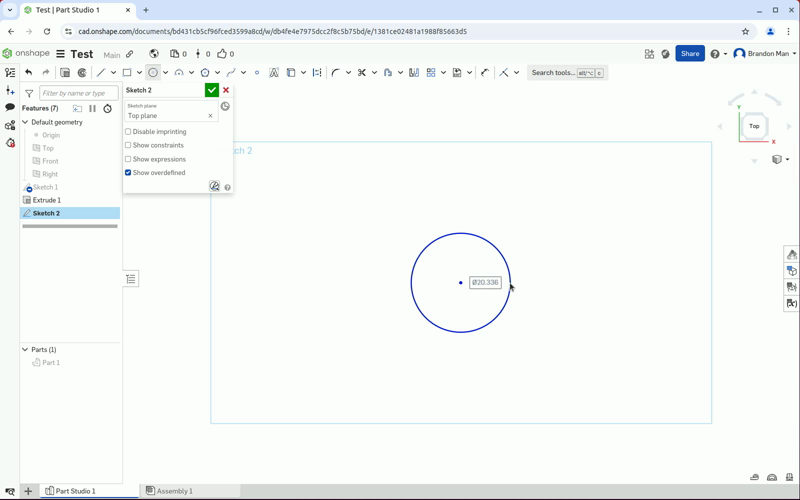
key(c)
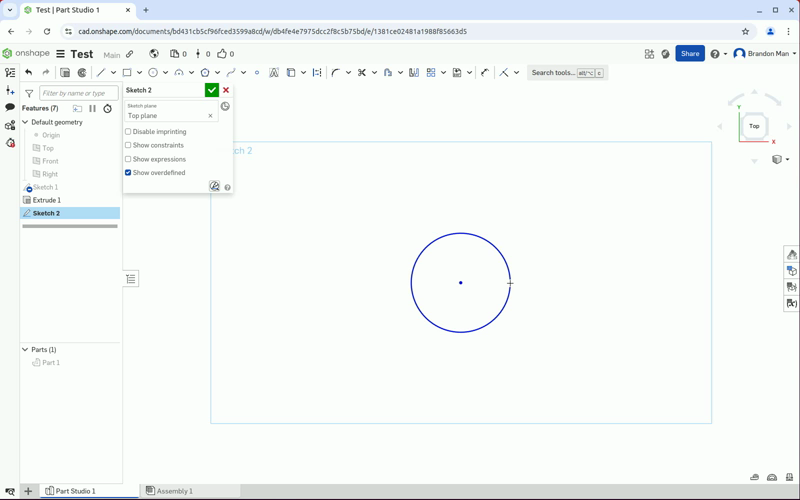
key_down(shift)
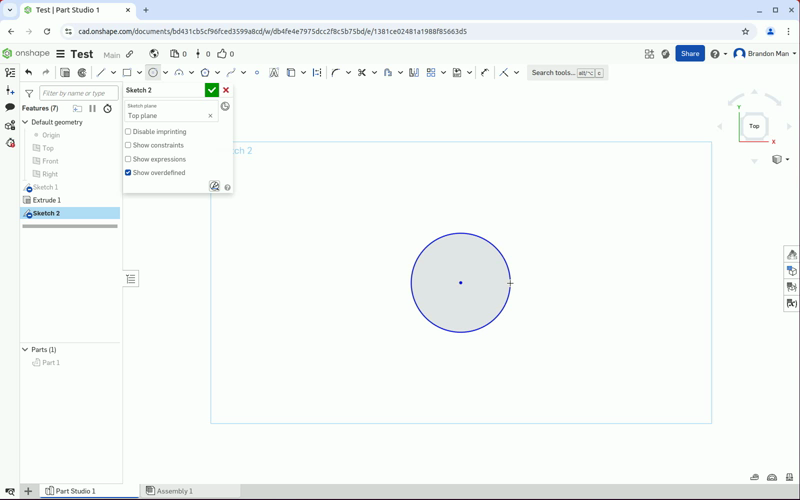
mouse_move(460, 282)
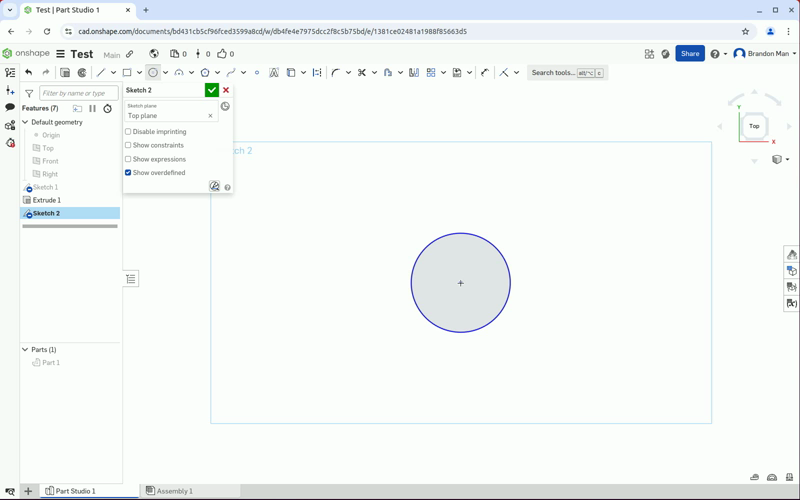
click(460, 282)
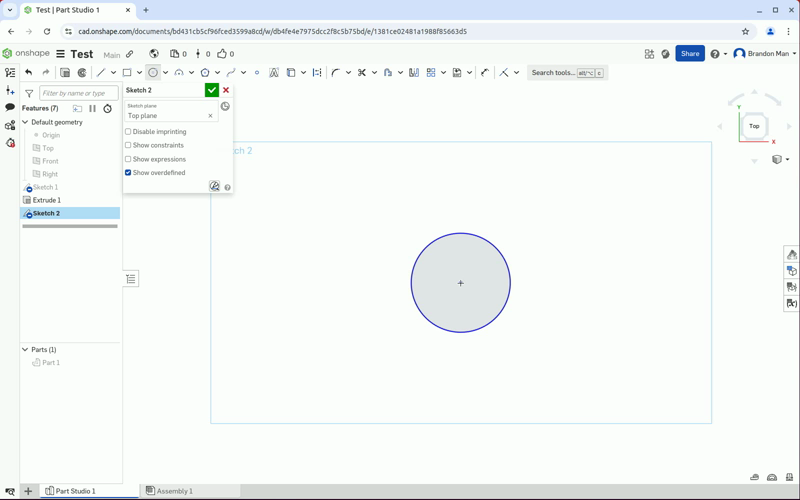
key_up(shift)
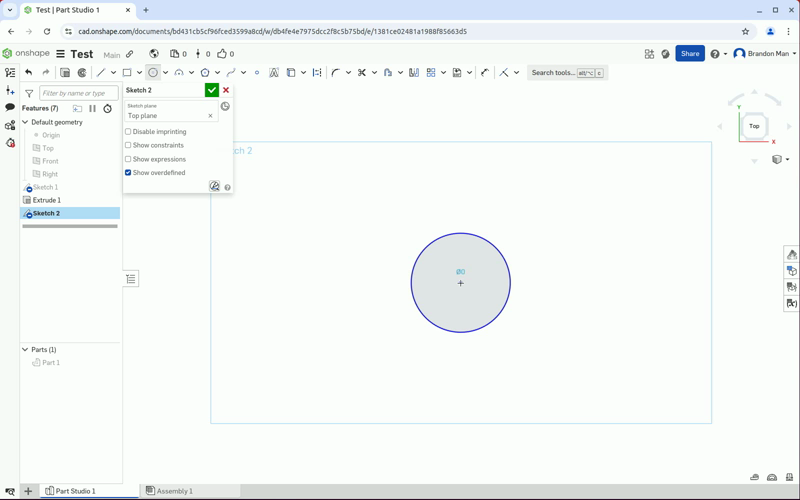
mouse_move(501, 282)
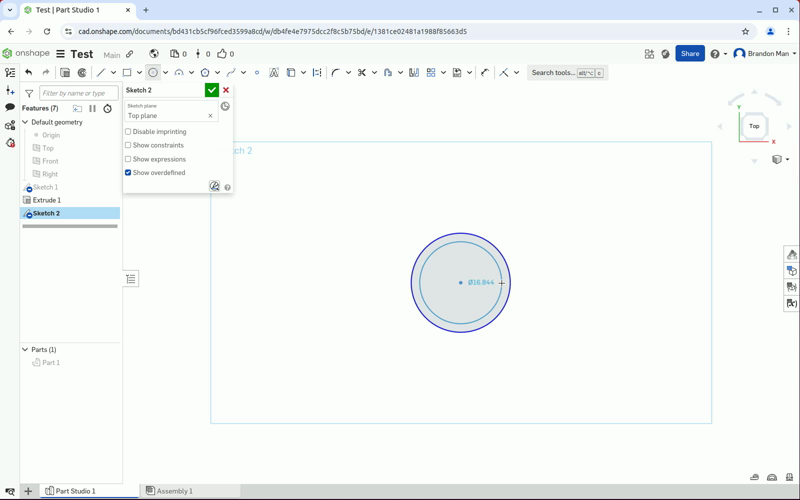
click(501, 282)
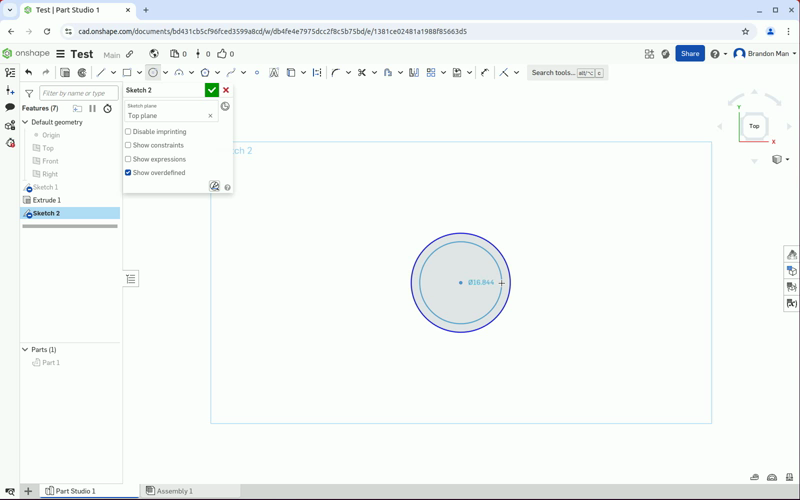
key(esc)
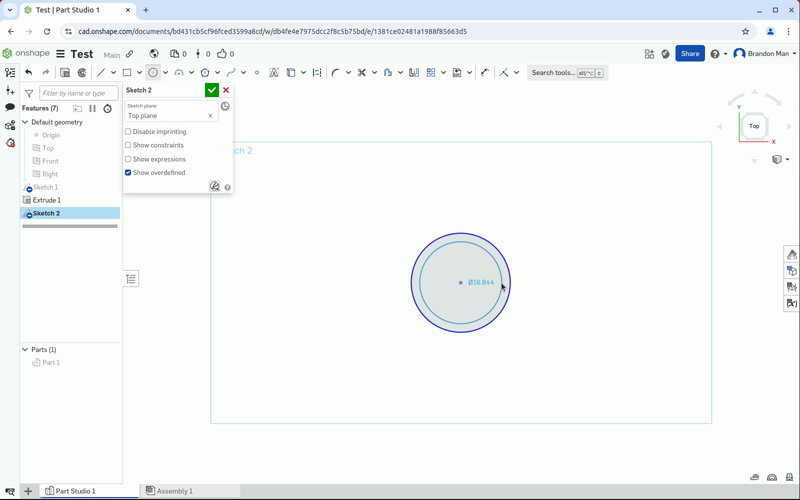
mouse_move(465, 327)
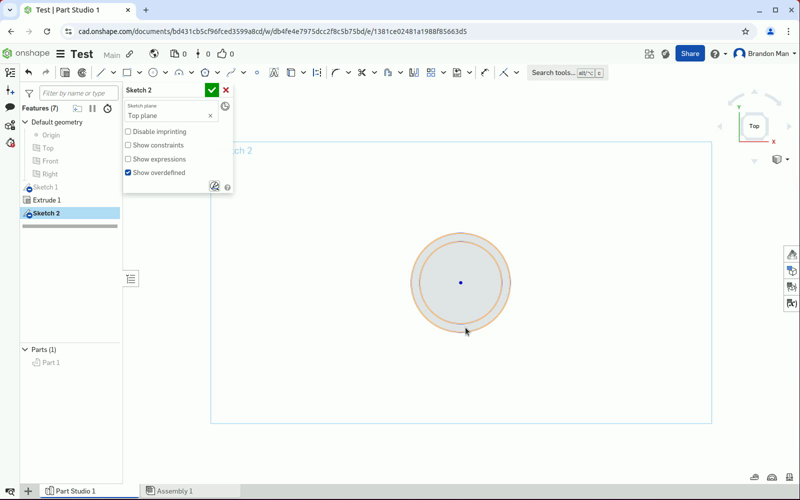
click(465, 327)
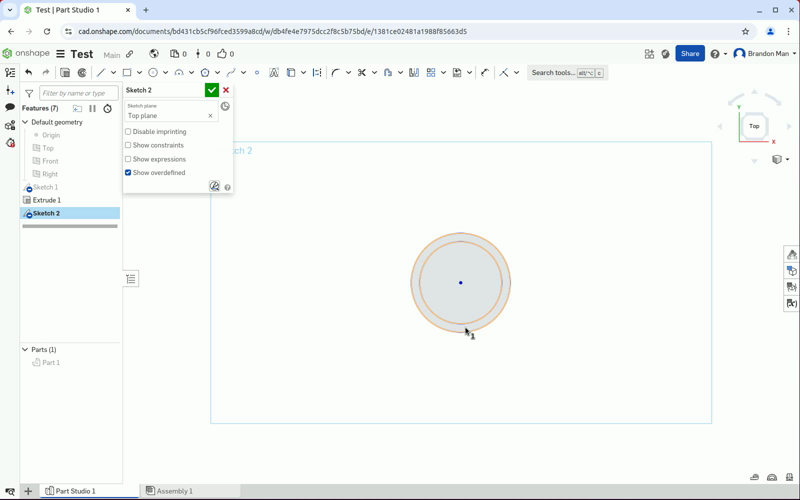
mouse_move(73, 352)
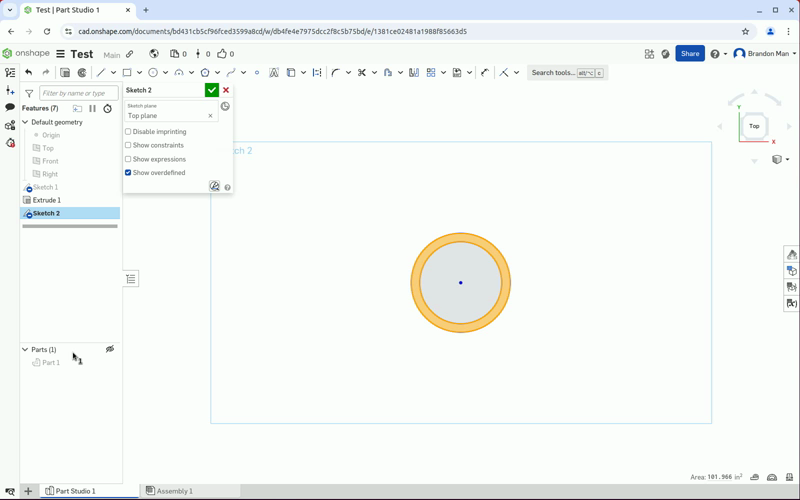
key(shift+y)
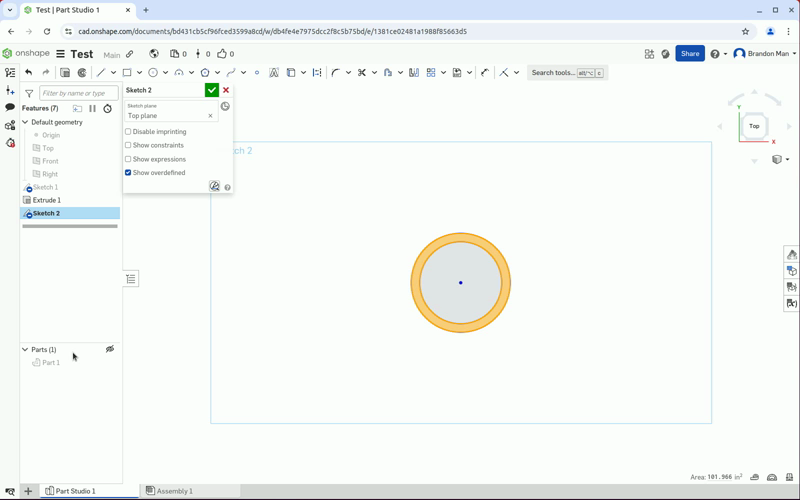
key(shift+e)
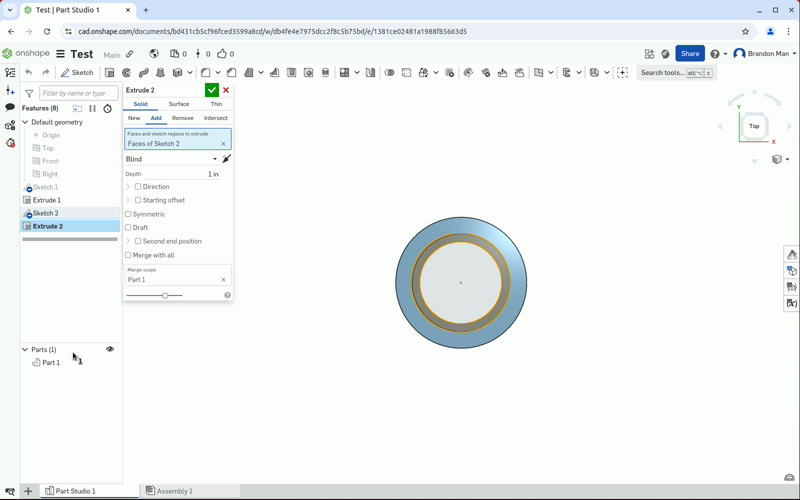
mouse_move(143, 106)
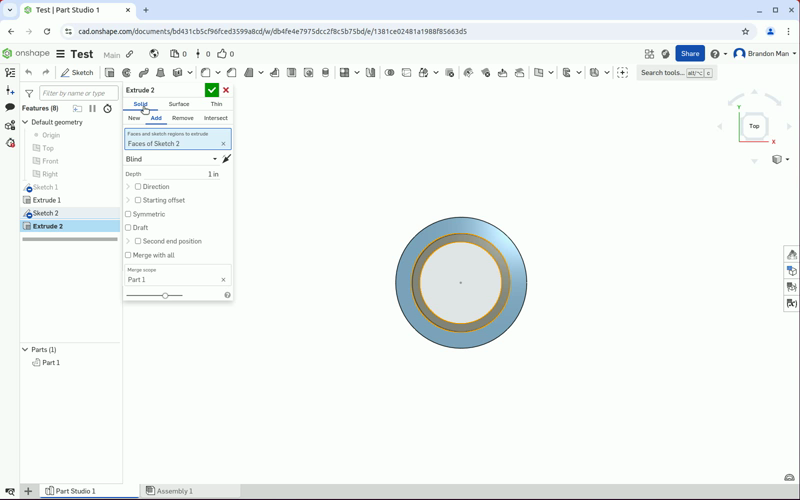
click(143, 106)
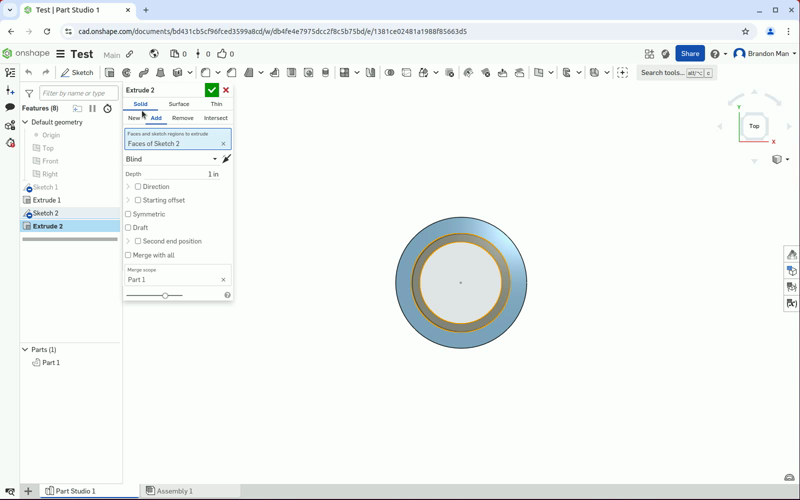
mouse_move(137, 120)
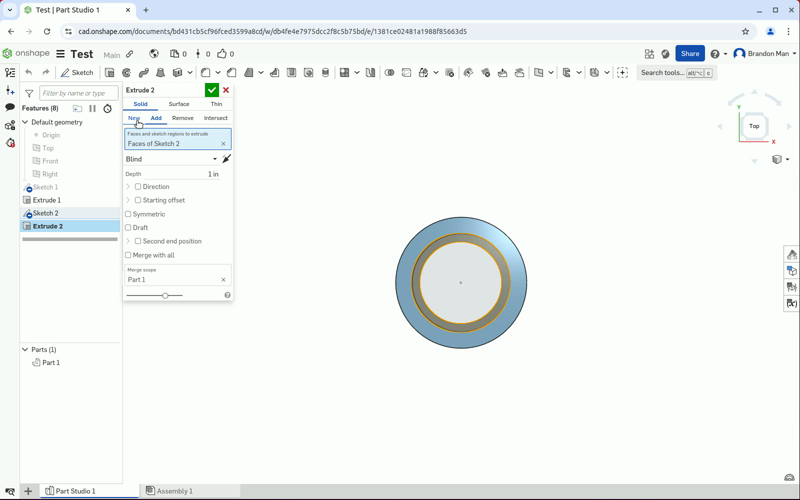
click(137, 120)
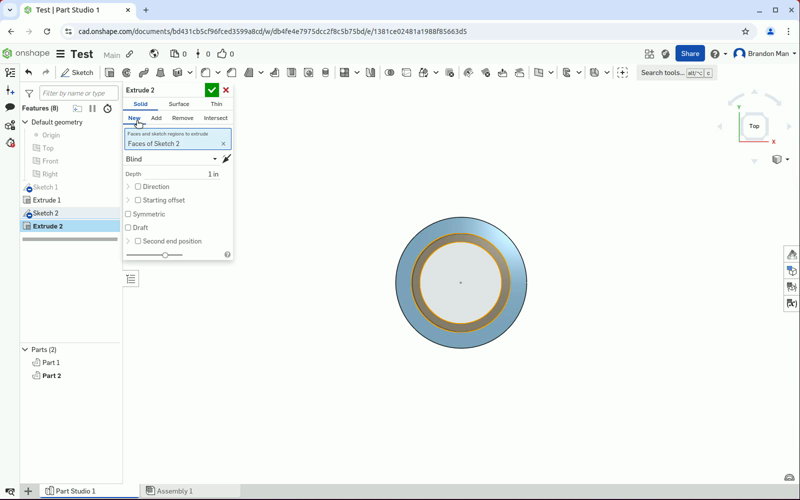
key(tab, 4)
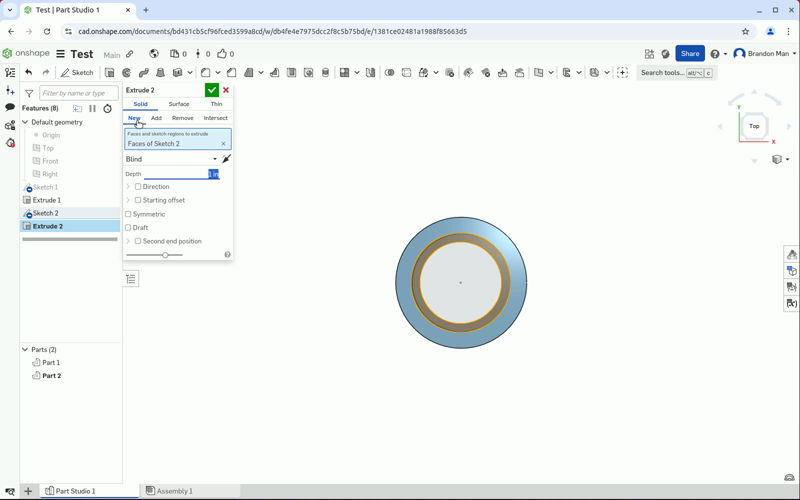
text(23.108)
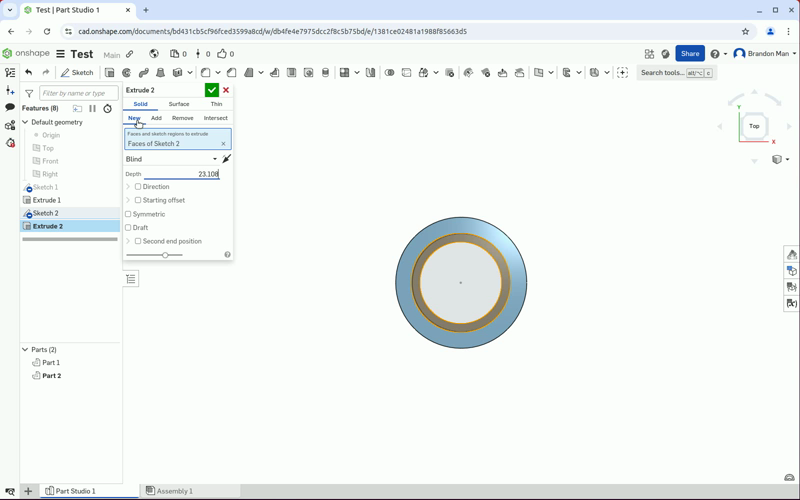
key(enter)
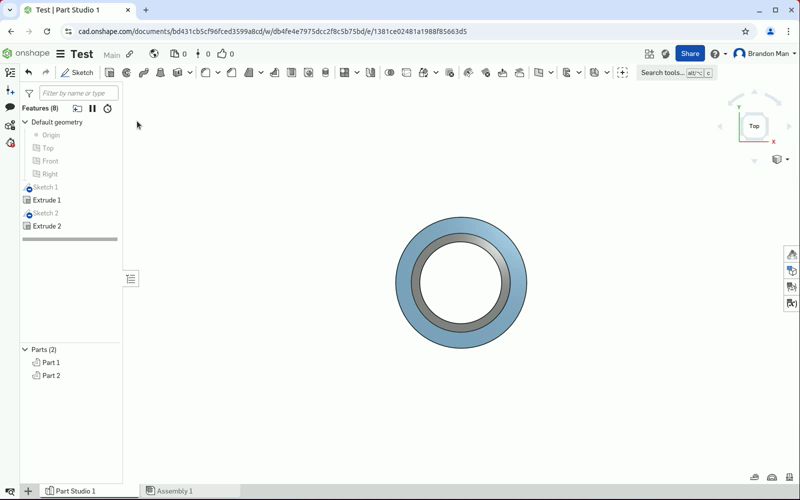
key(shift+h)
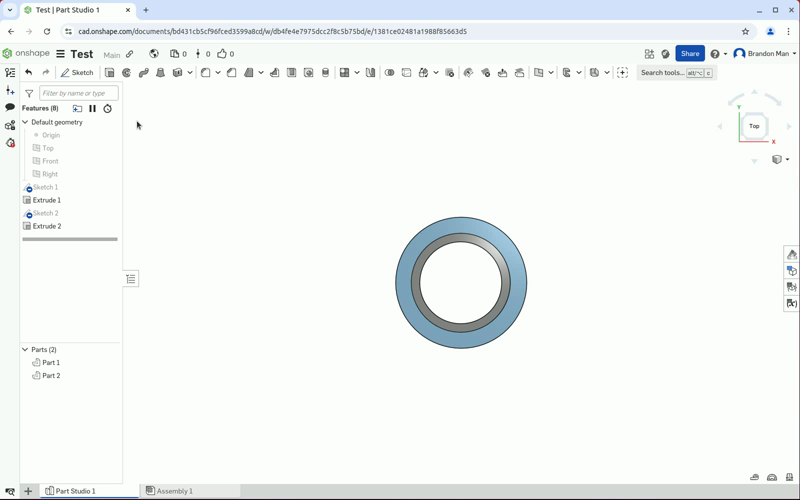
key(shift+h)
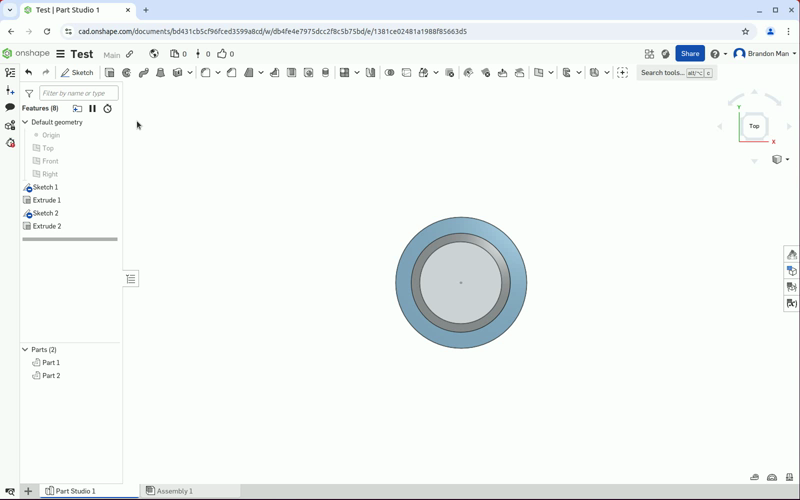
key(shift+7)
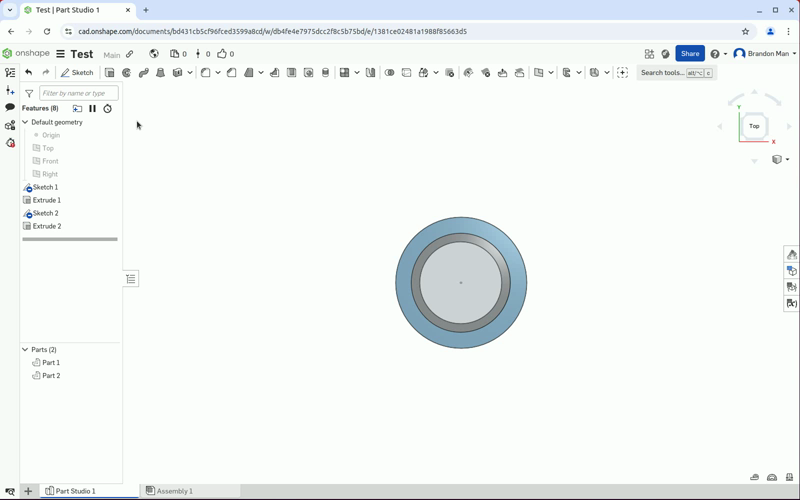
key(up, 3)
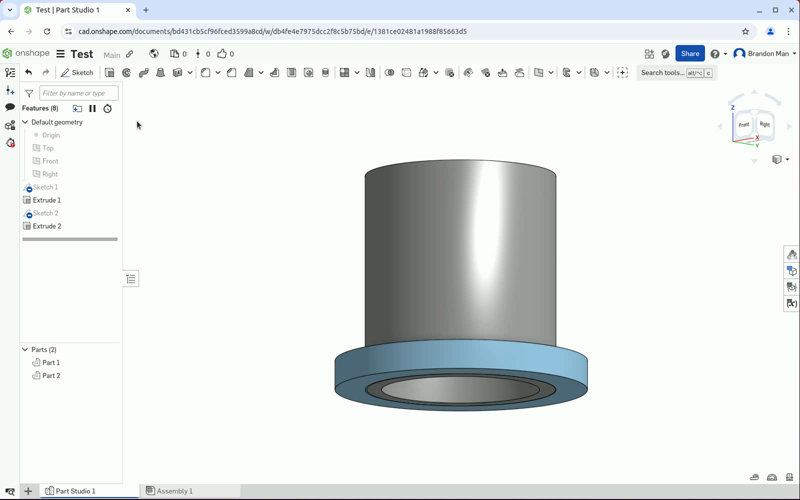
key(left, 3)
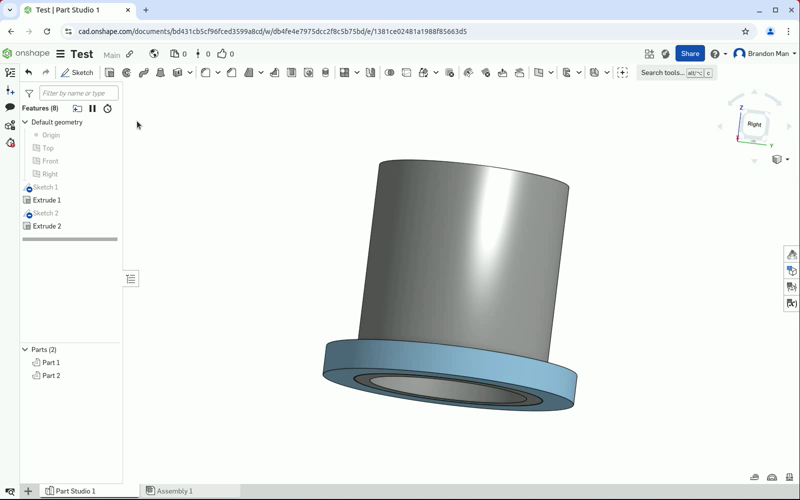
key(right, 3)
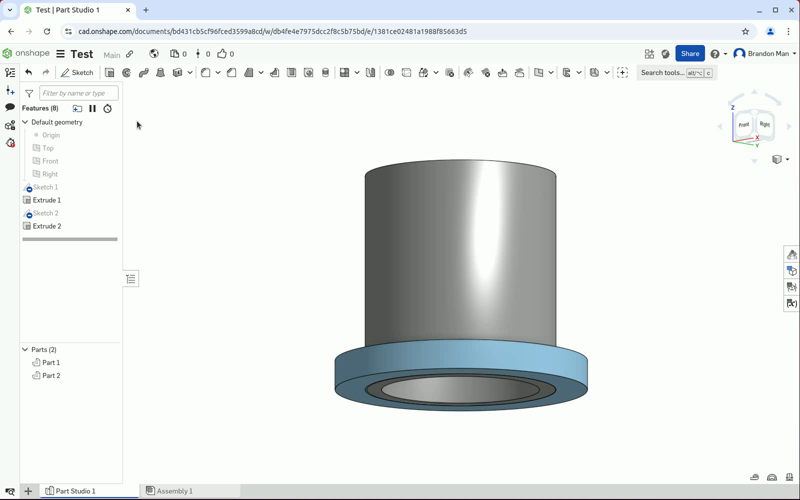
key(down, 3)
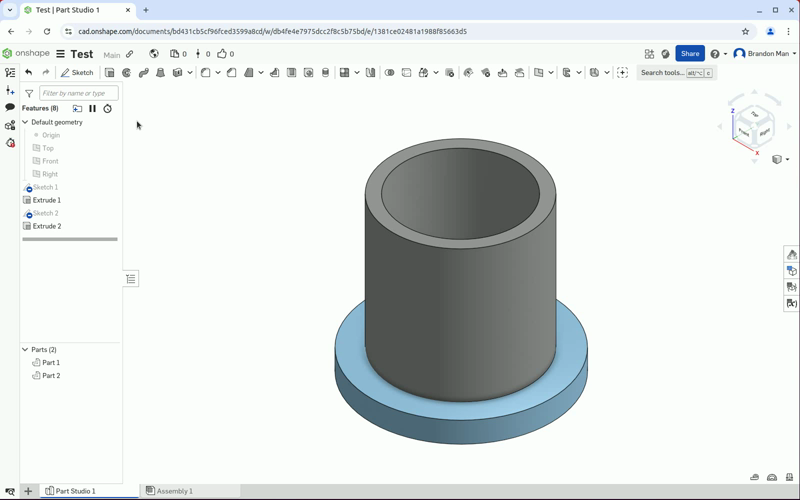
mouse_move(73, 189)
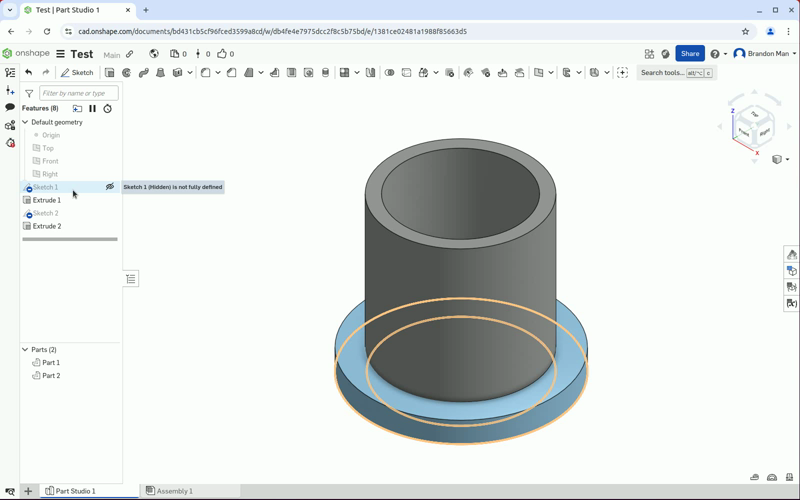
click(73, 189)